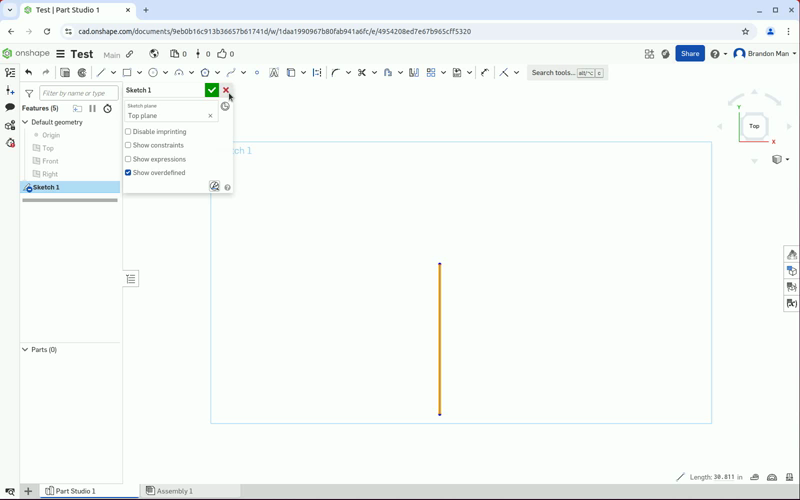
key(shift+h)
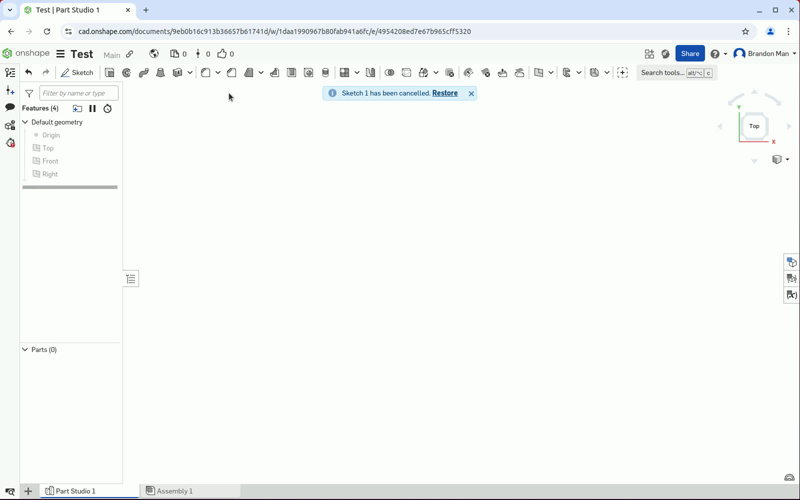
mouse_move(73, 352)
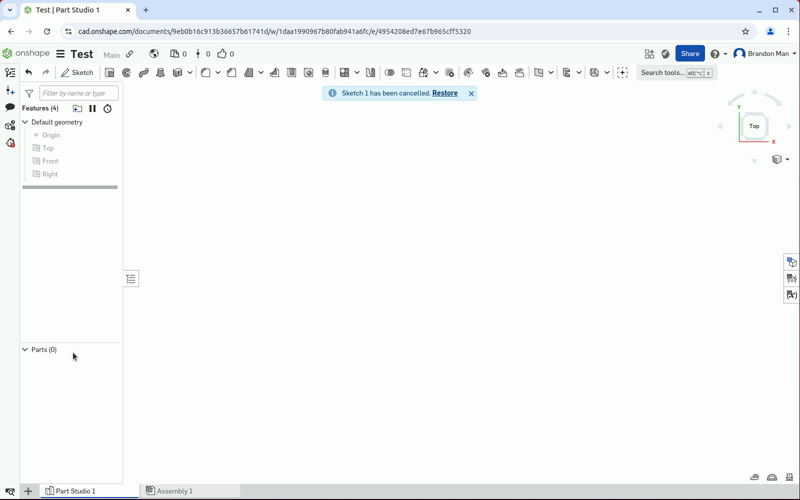
key(y)
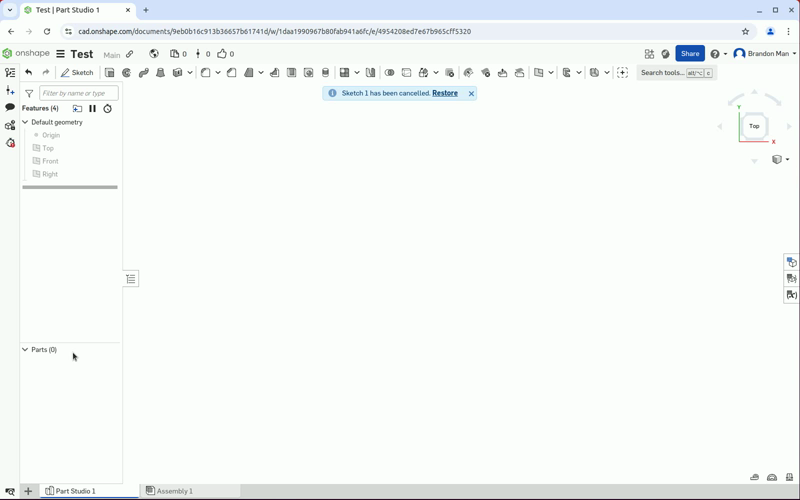
key(shift+p)
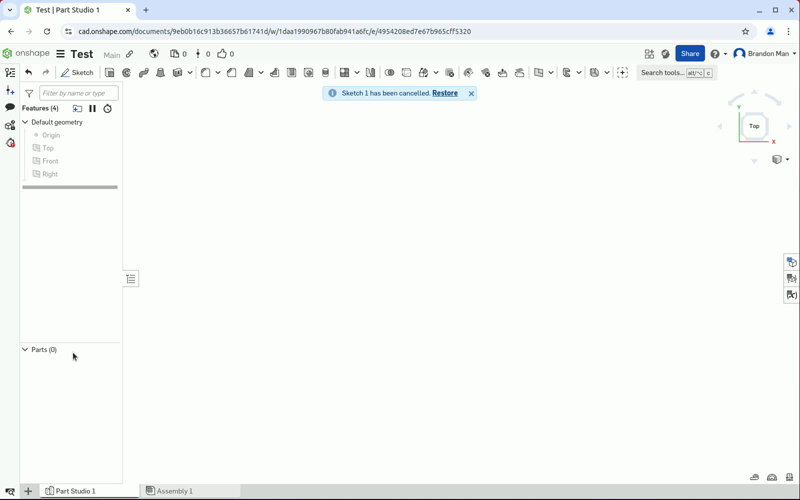
key(space)
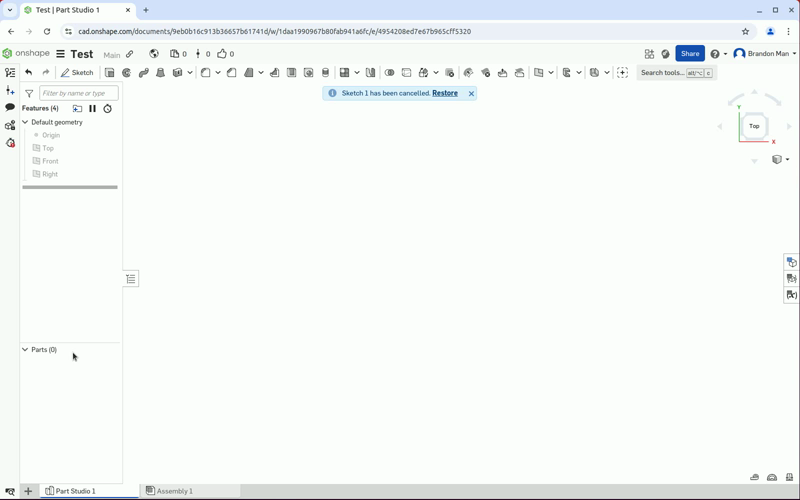
key_down(shift)
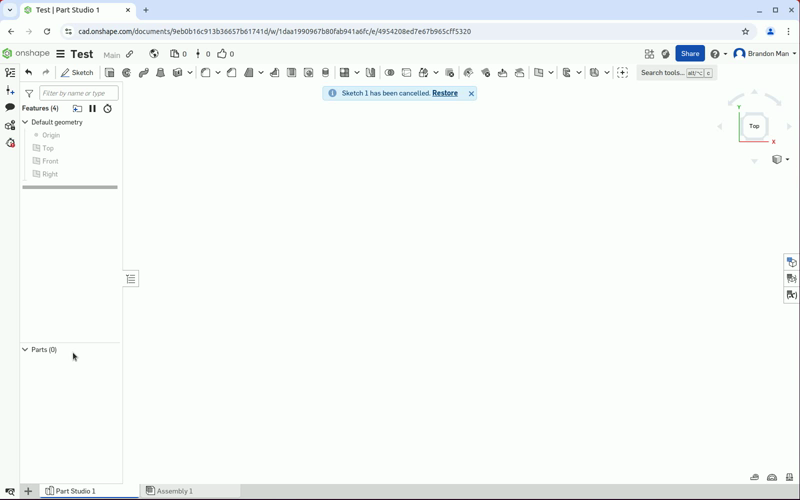
key(up)
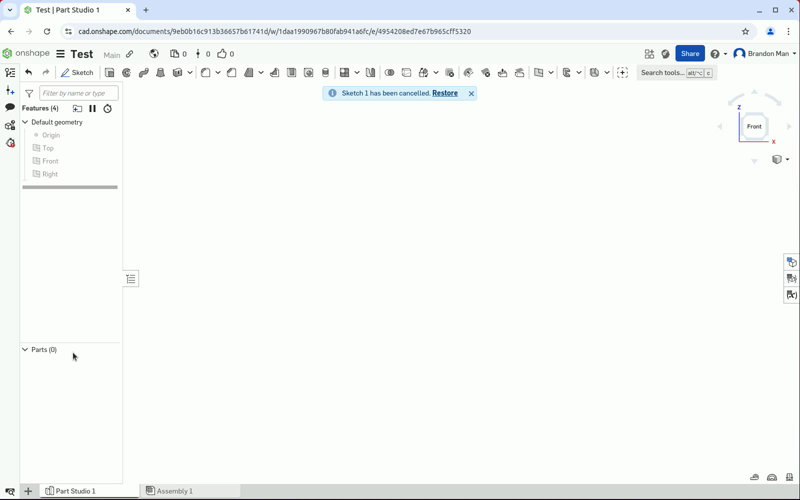
key_up(shift)
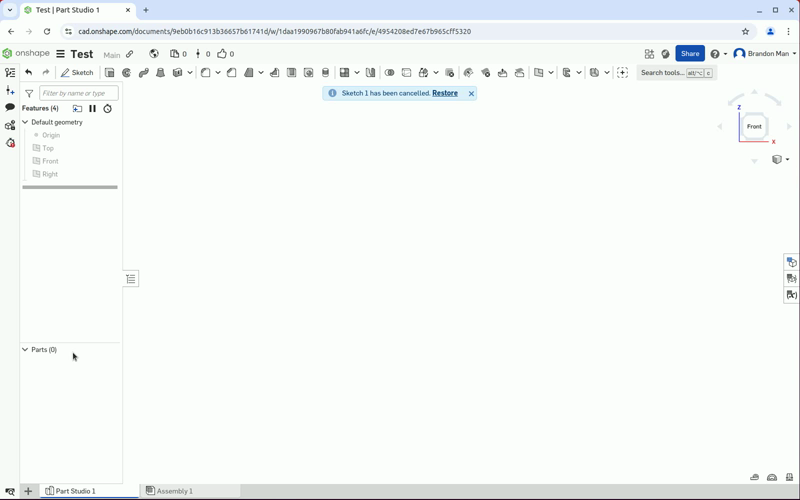
mouse_move(73, 352)
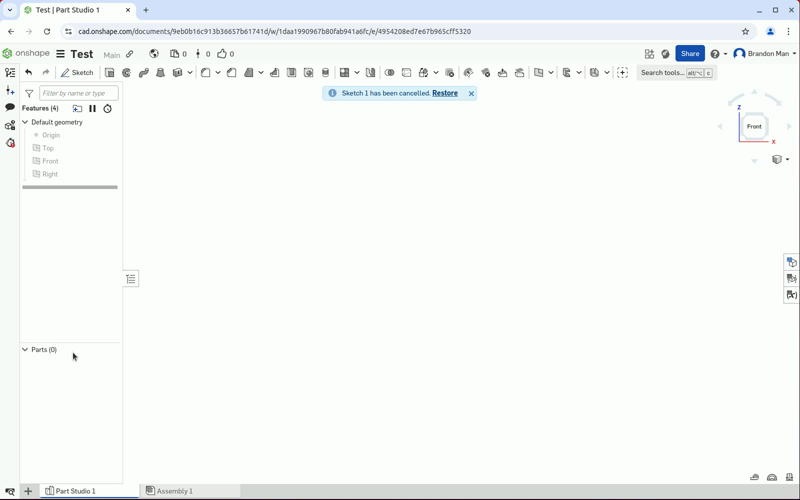
key(shift+y)
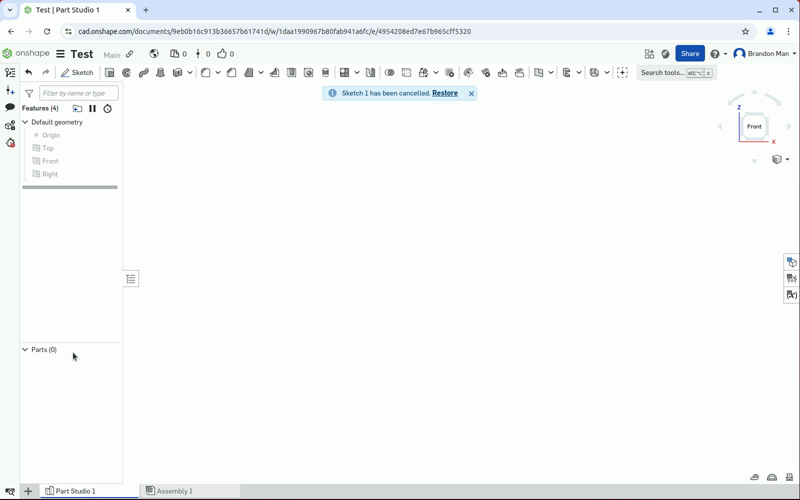
key(shift+s)
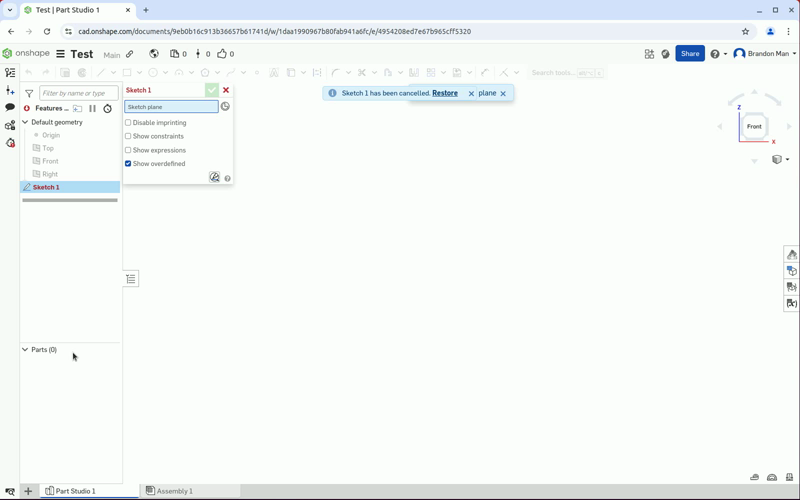
mouse_move(73, 163)
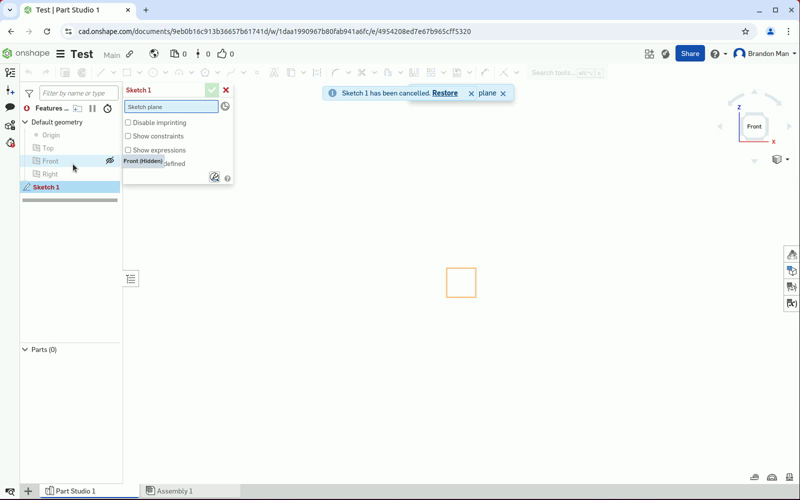
click(73, 163)
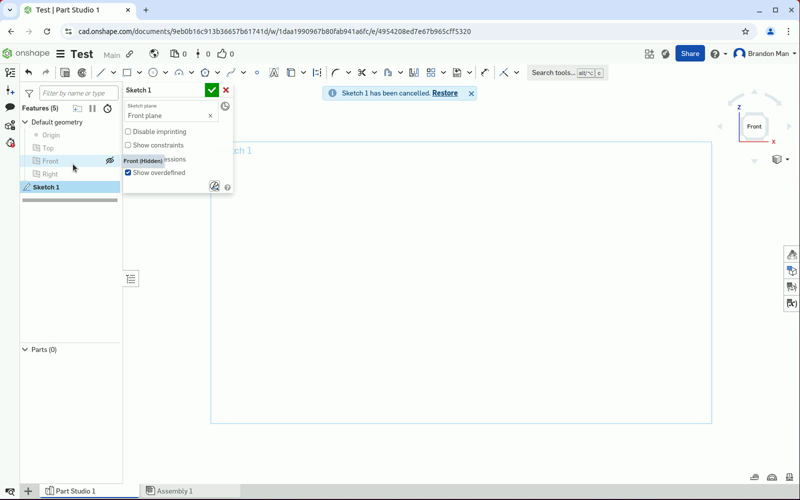
mouse_move(73, 352)
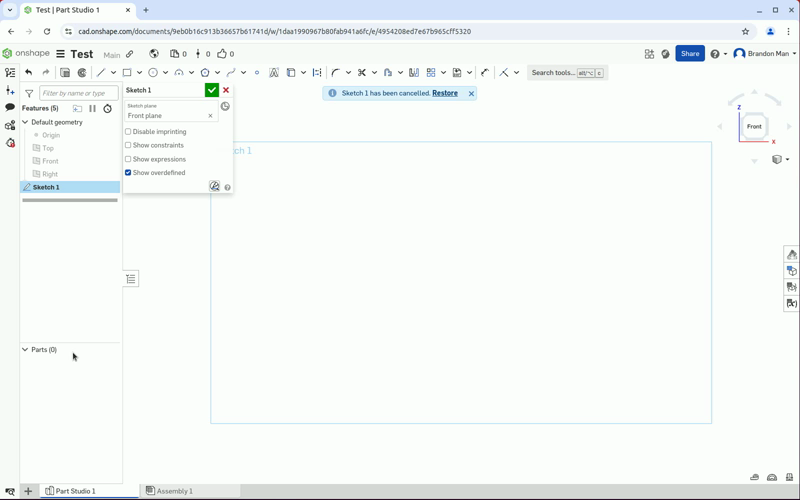
key(y)
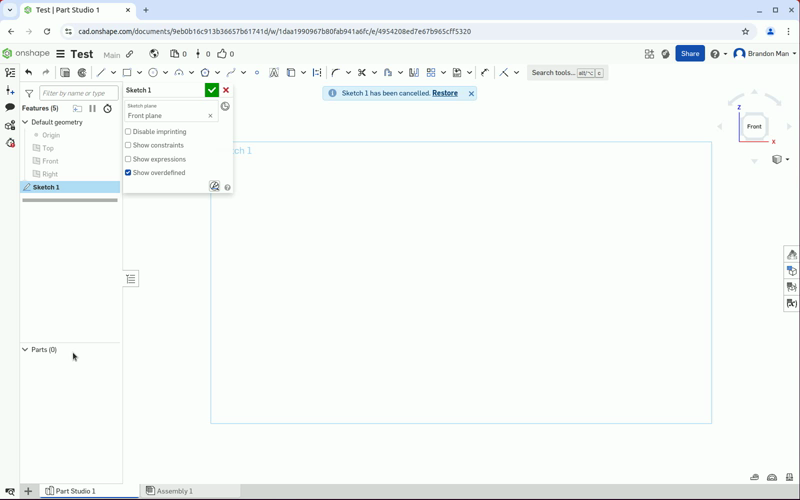
key(c)
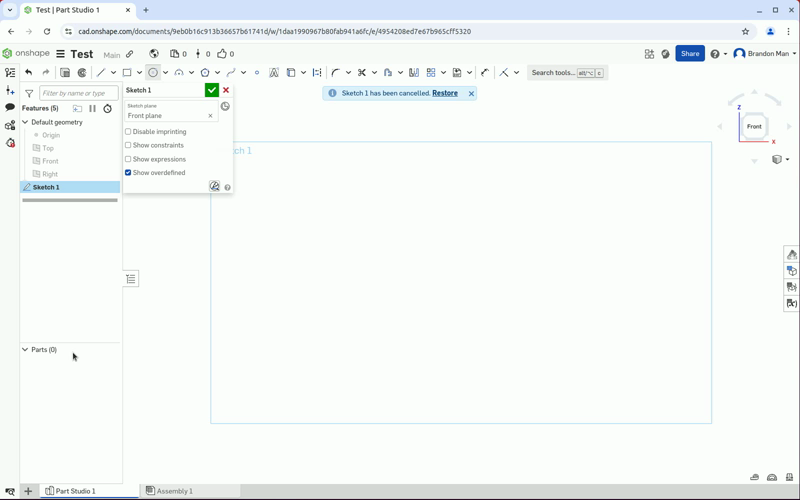
key_down(shift)
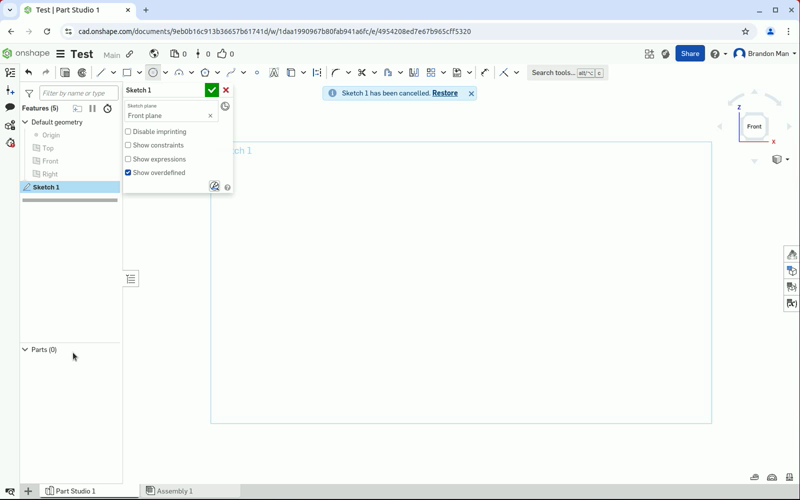
mouse_move(460, 281)
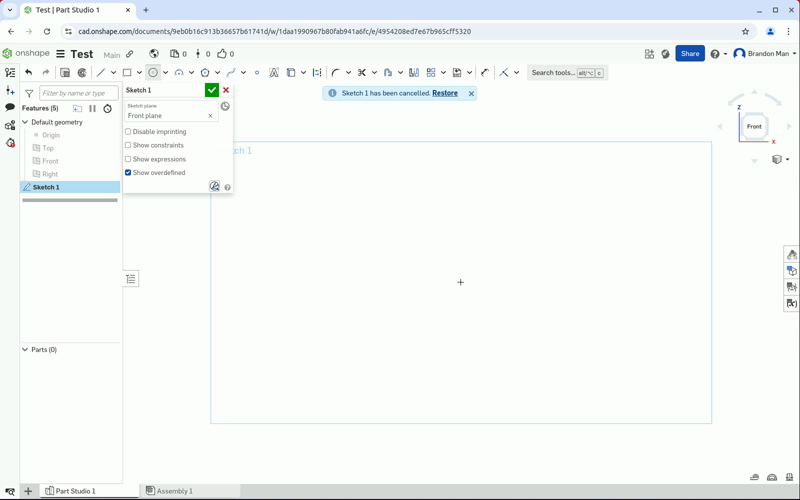
click(460, 281)
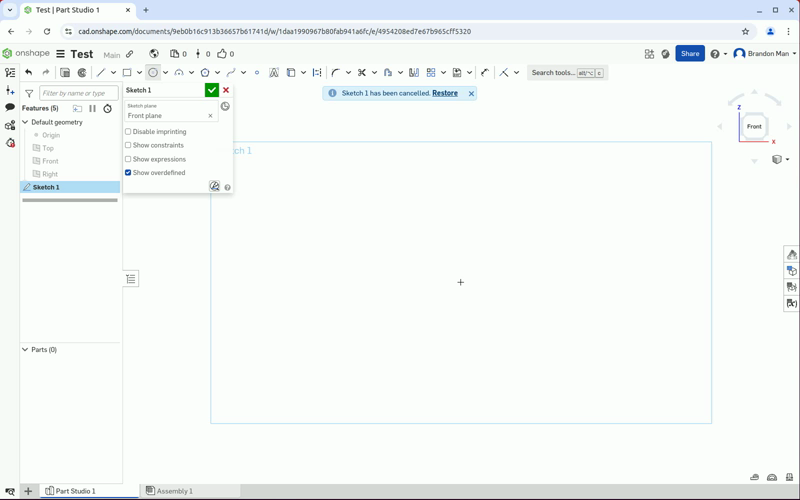
key_up(shift)
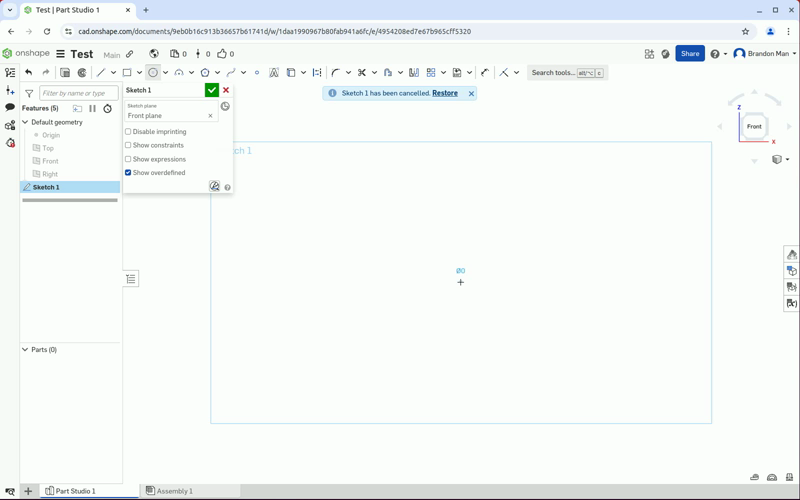
mouse_move(572, 281)
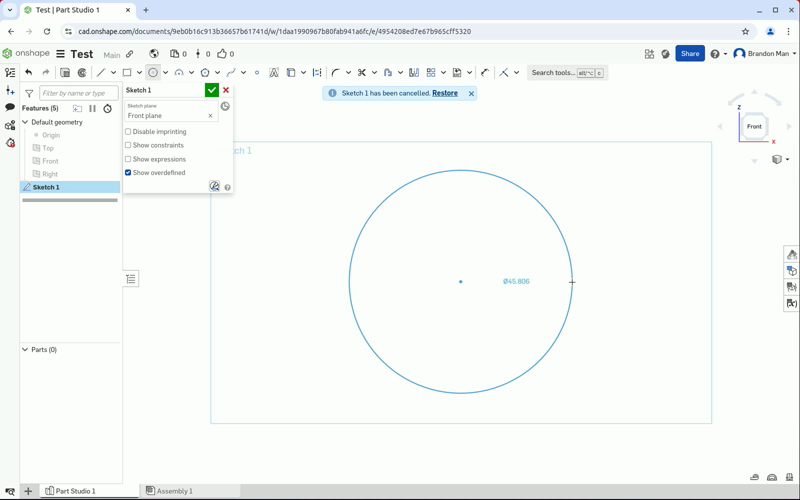
click(572, 281)
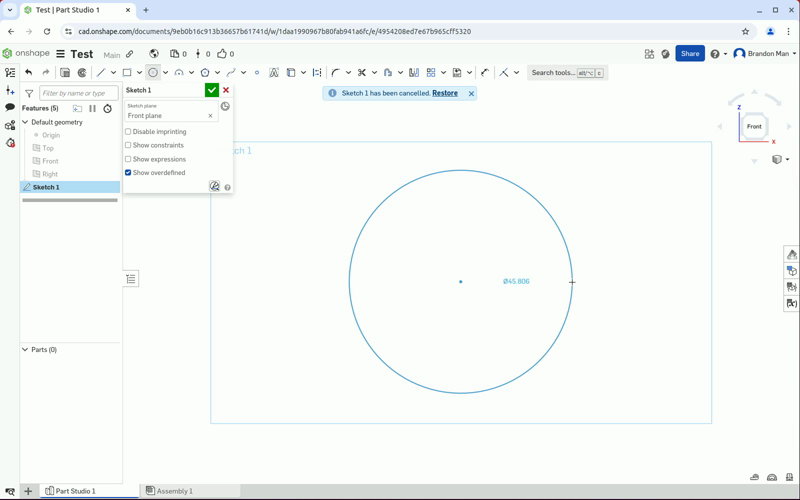
key(esc)
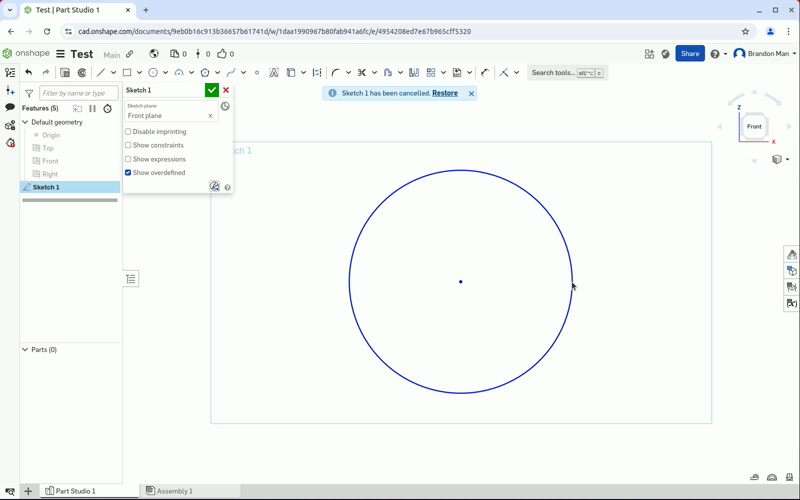
mouse_move(467, 214)
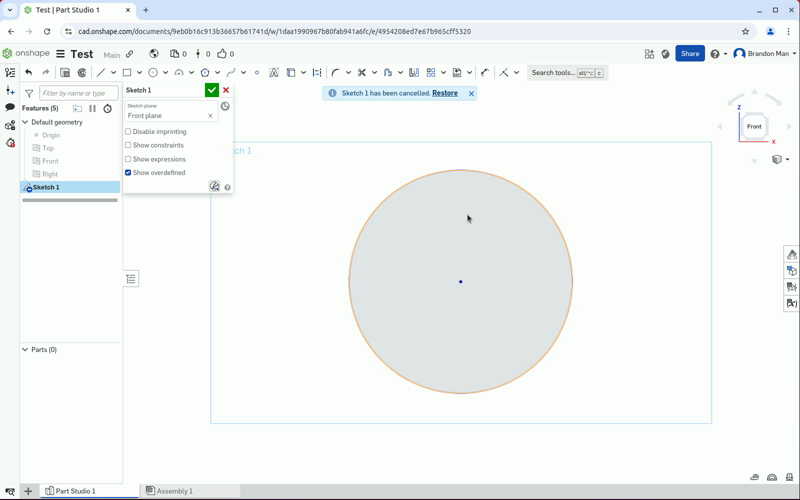
click(467, 214)
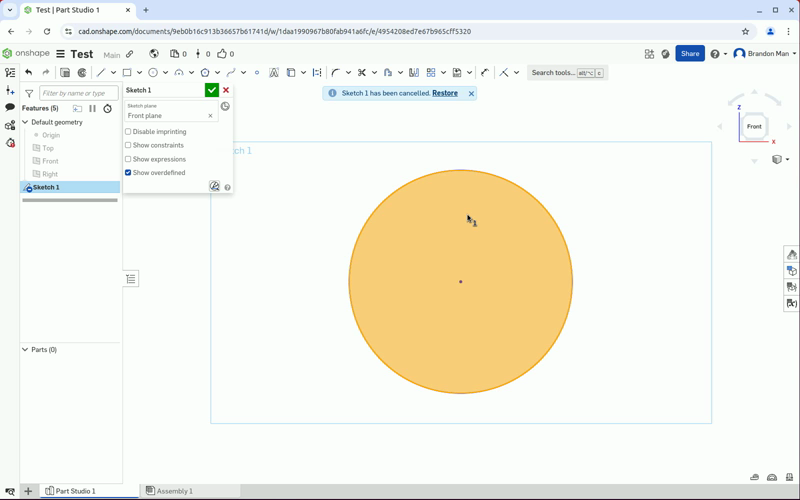
mouse_move(73, 352)
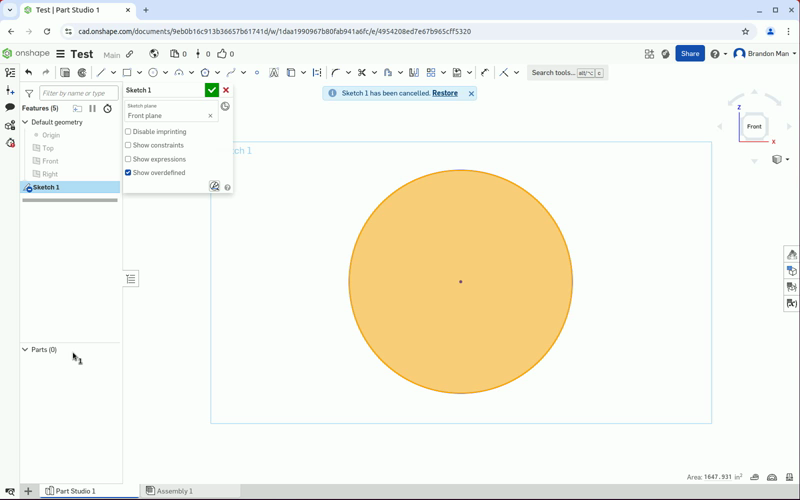
key(shift+y)
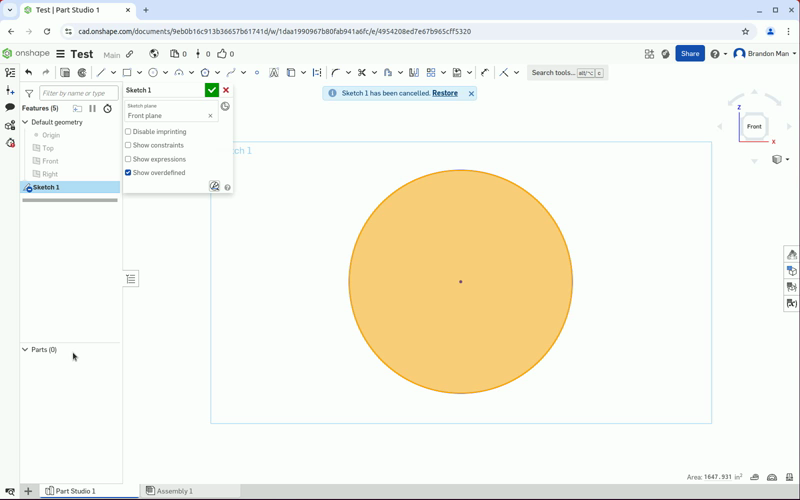
key(shift+e)
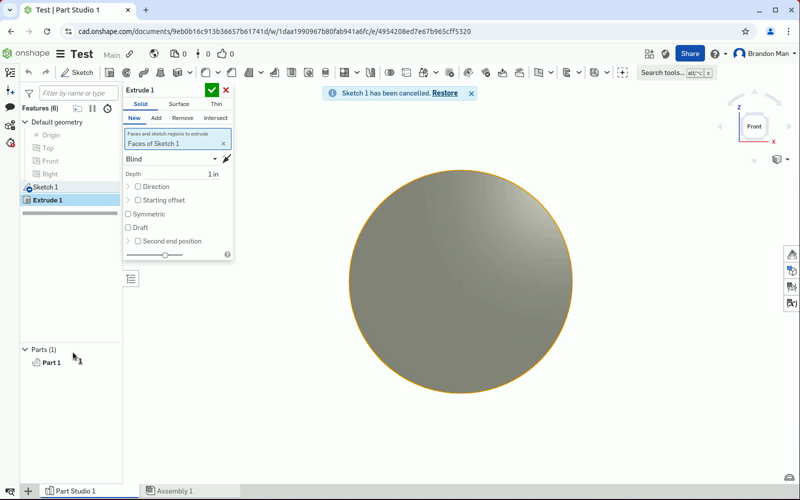
mouse_move(143, 106)
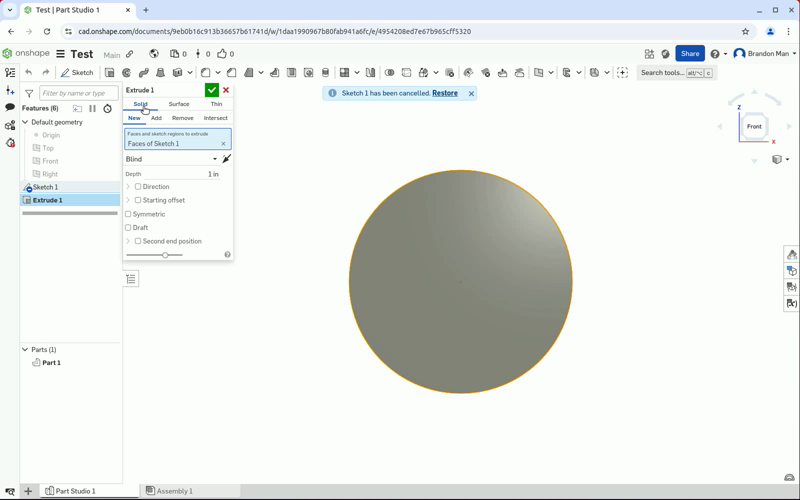
click(143, 106)
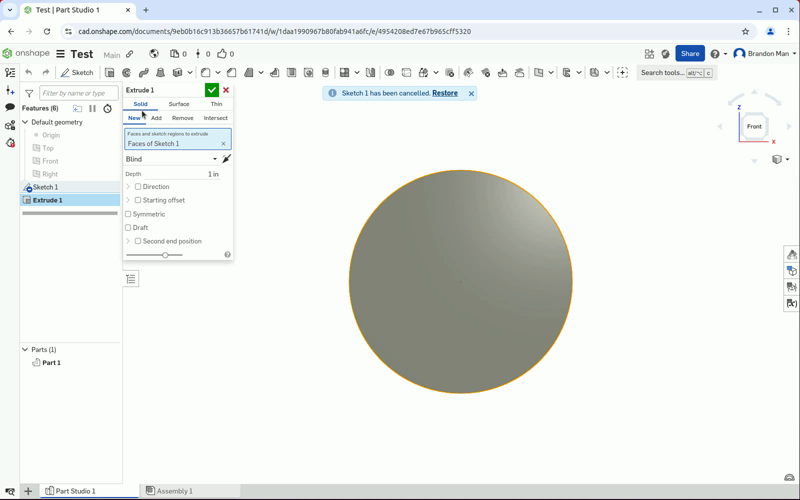
mouse_move(137, 120)
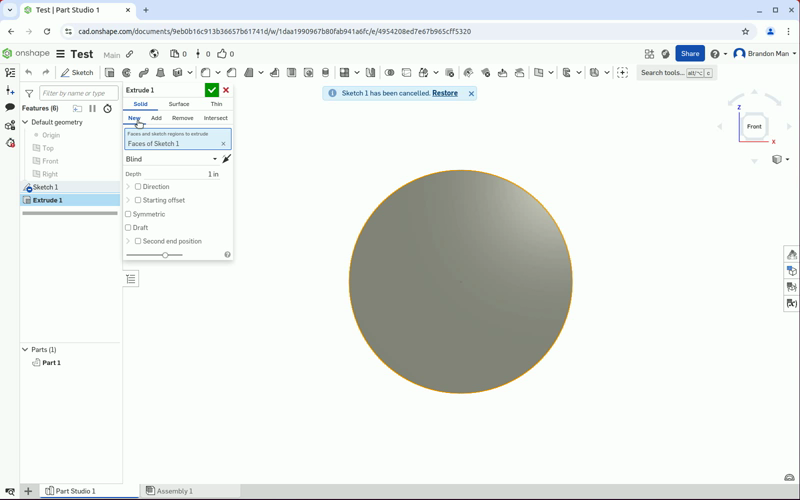
click(137, 120)
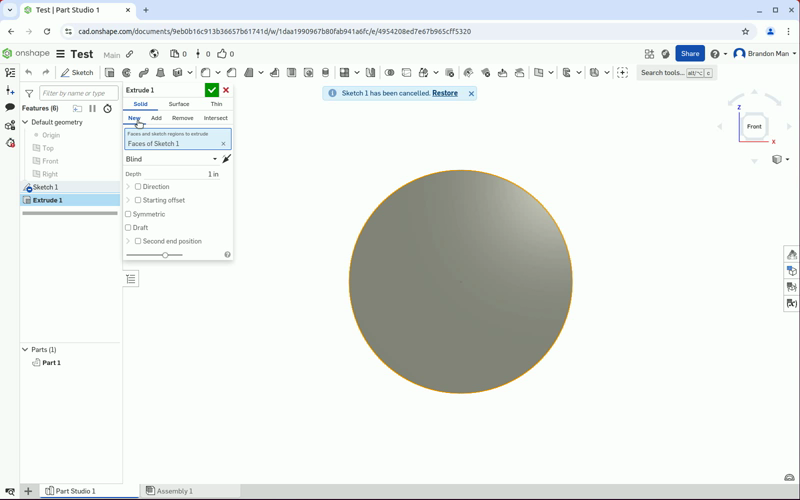
key(tab, 4)
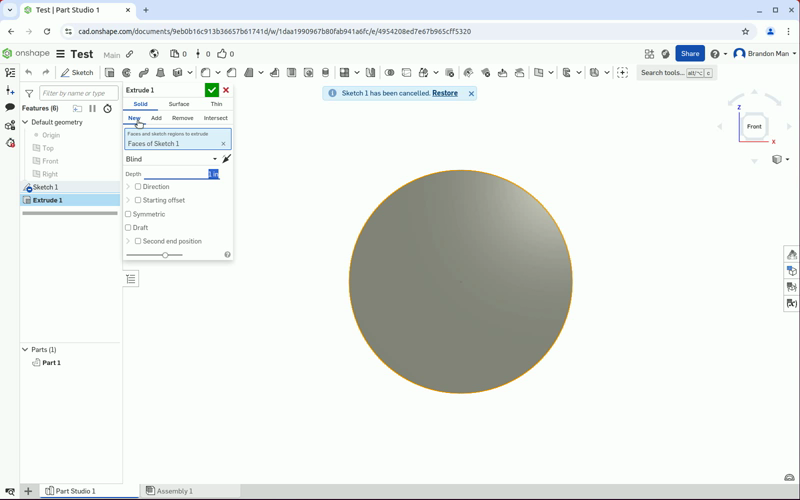
text(5.777)
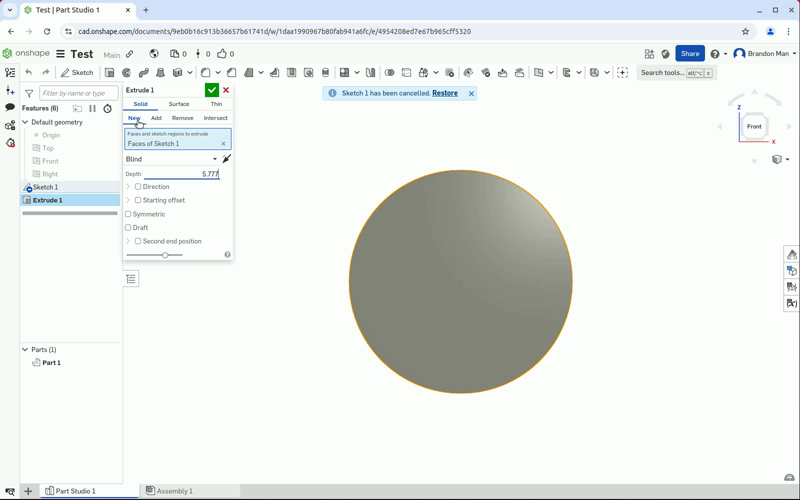
key(enter)
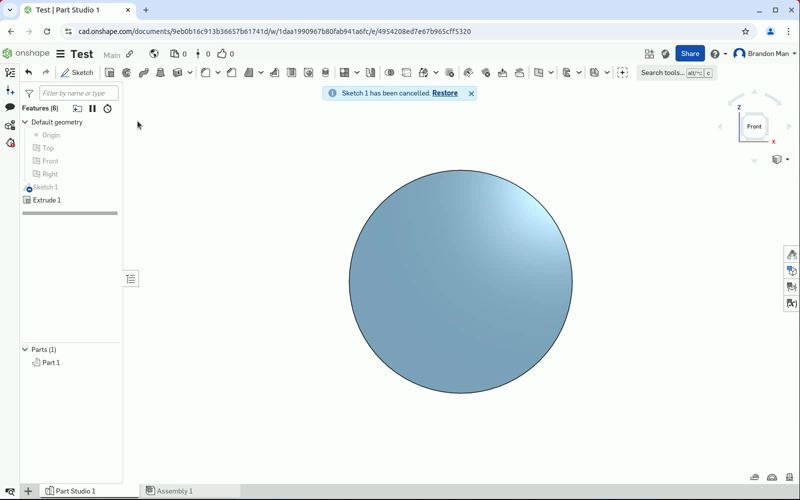
key(shift+h)
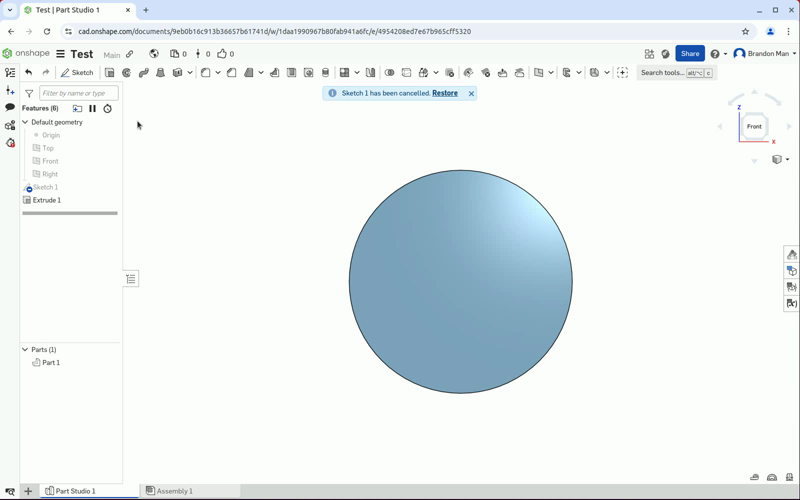
key(shift+h)
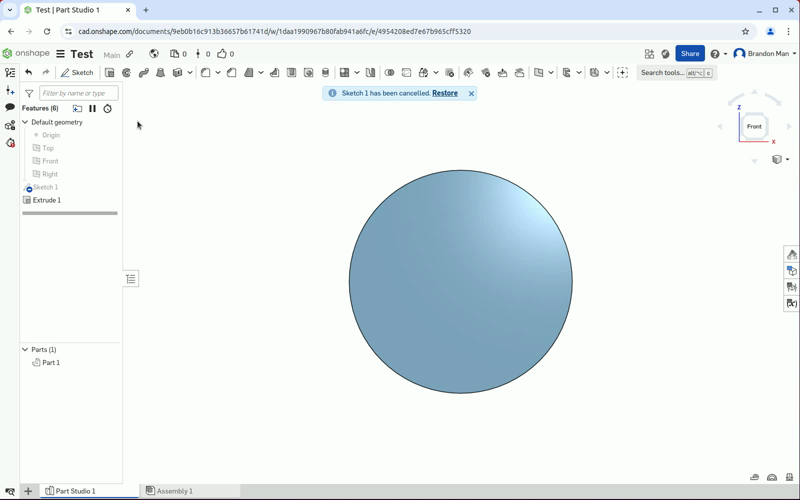
mouse_move(73, 189)
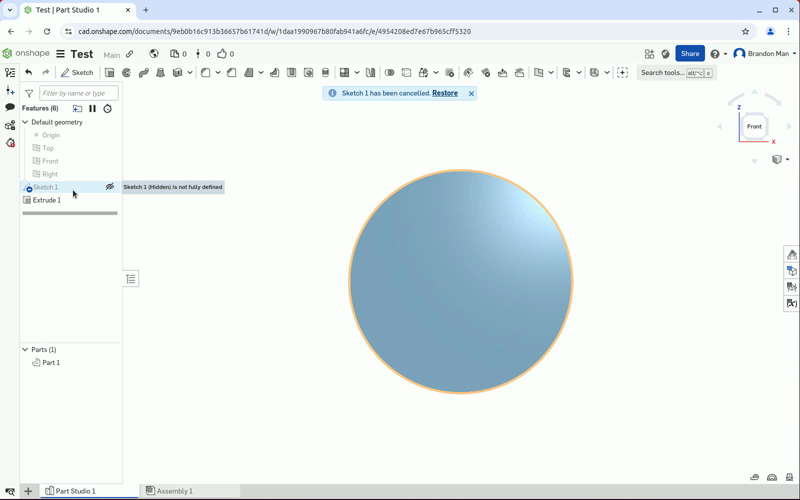
click(73, 189)
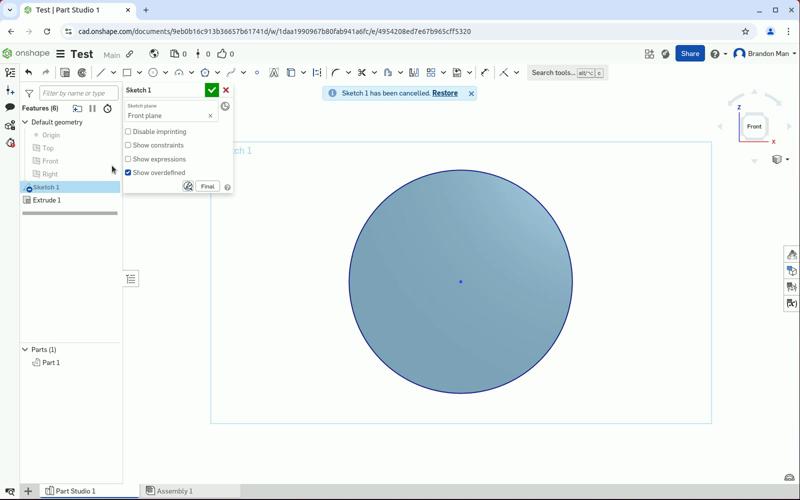
mouse_move(229, 92)
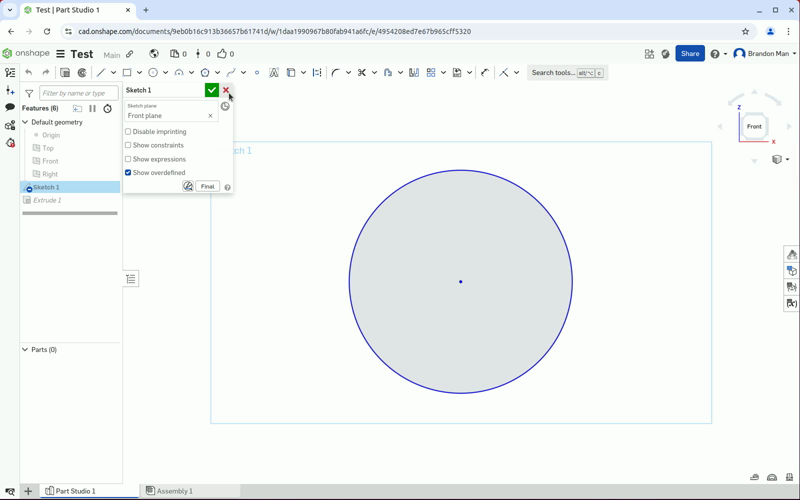
click(229, 92)
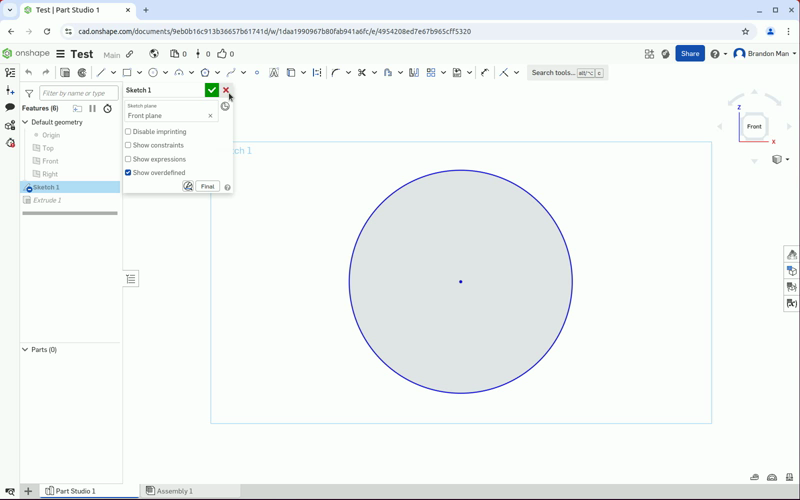
key(shift+s)
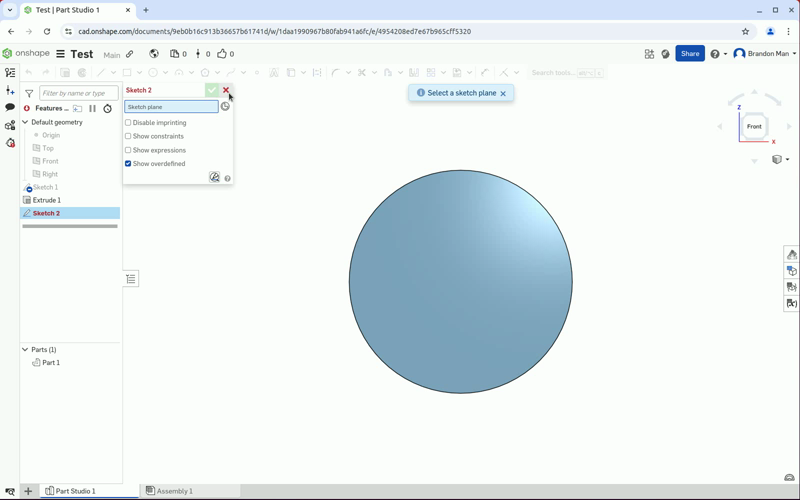
mouse_move(73, 163)
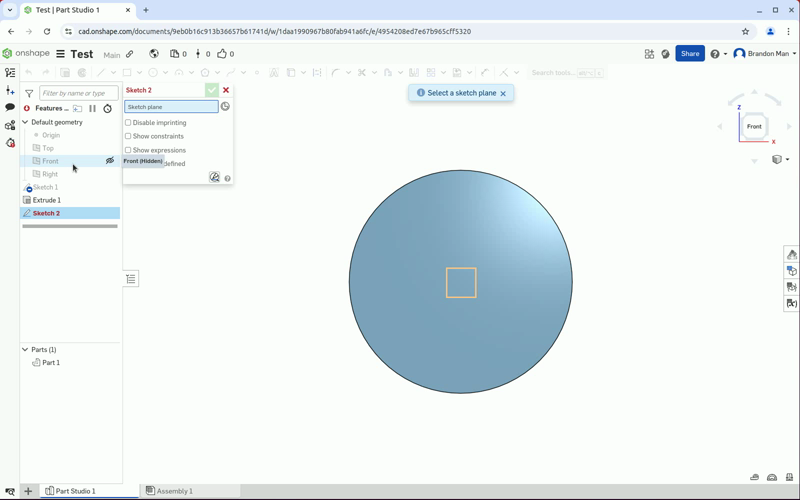
click(73, 163)
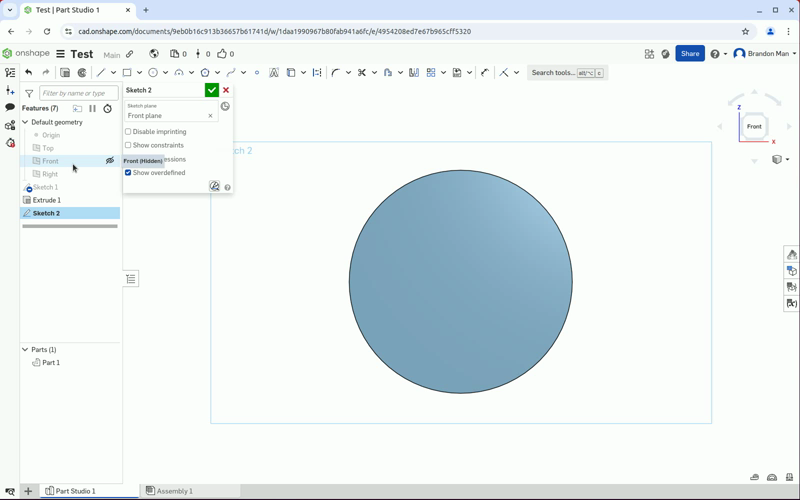
mouse_move(73, 352)
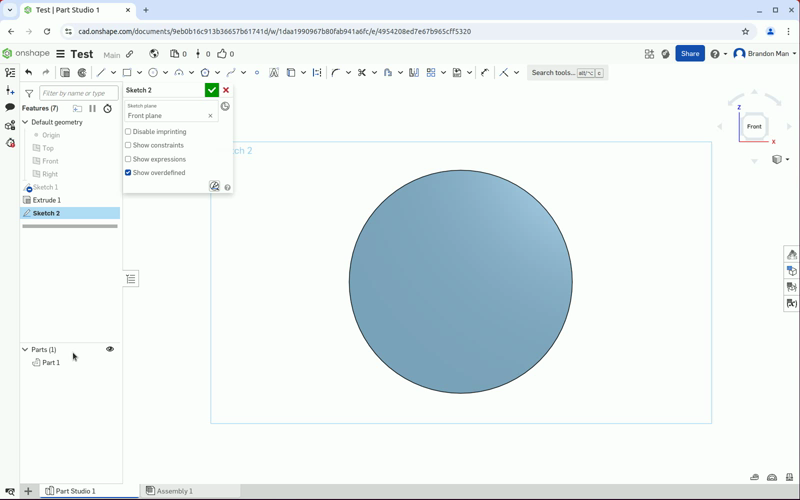
key(y)
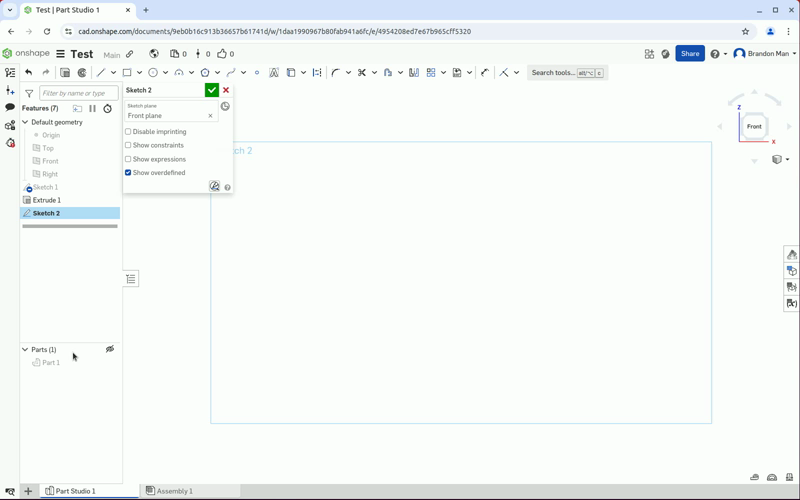
key(c)
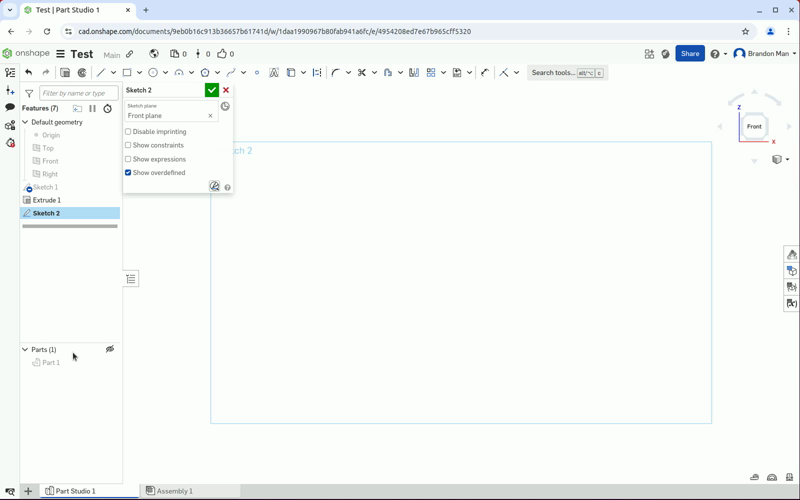
key_down(shift)
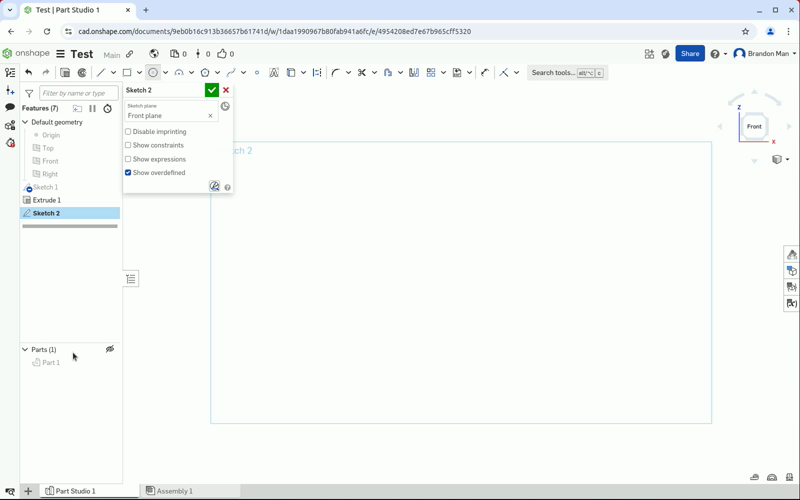
mouse_move(460, 281)
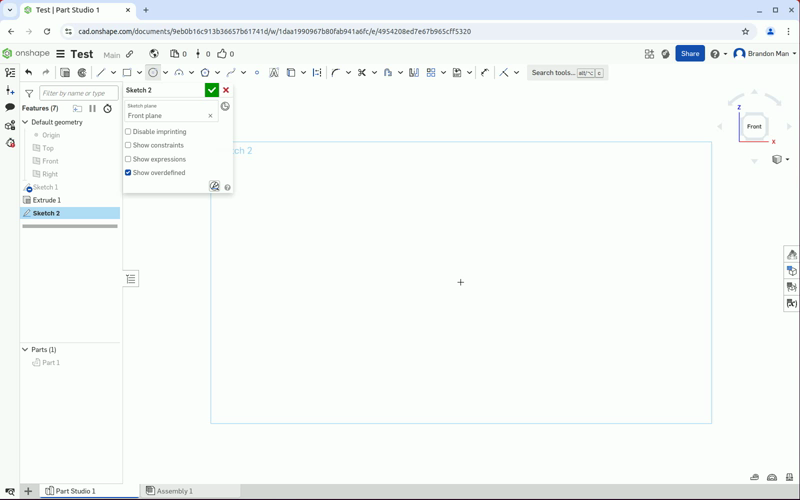
click(460, 281)
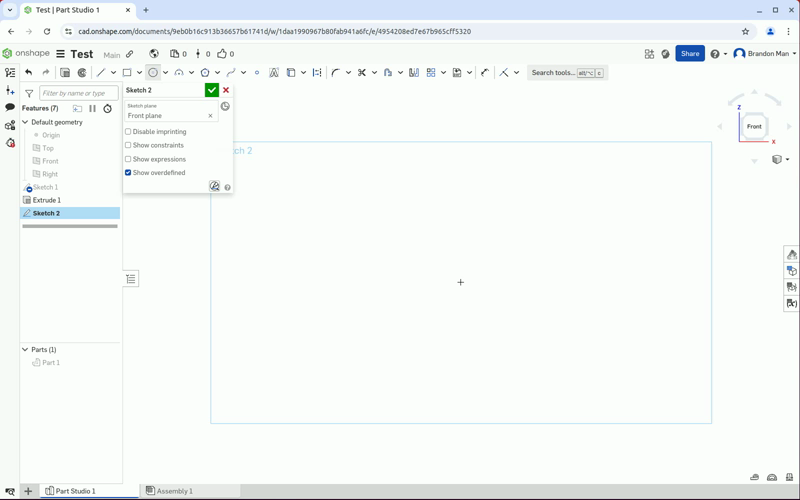
key_up(shift)
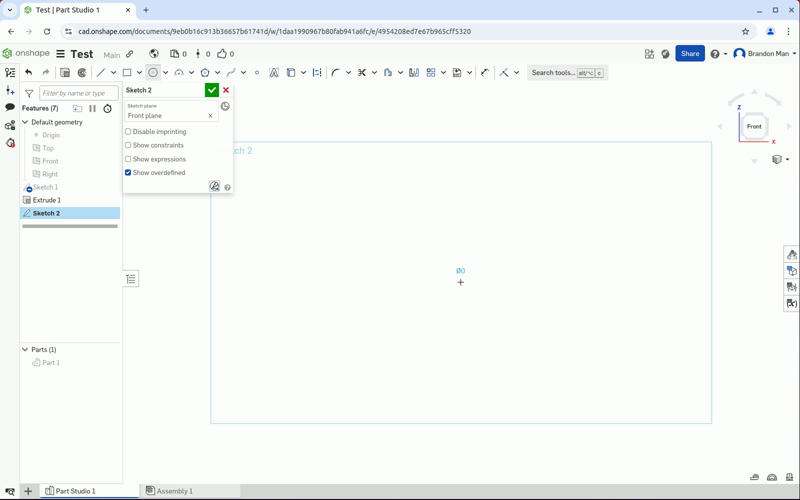
mouse_move(572, 281)
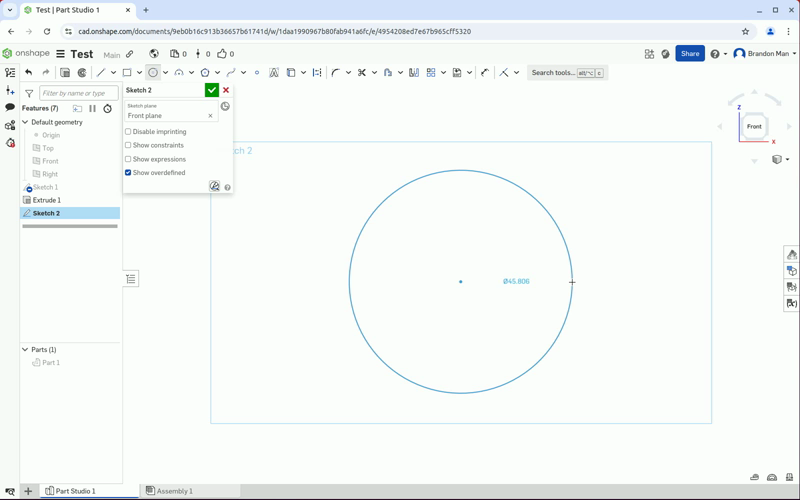
click(572, 281)
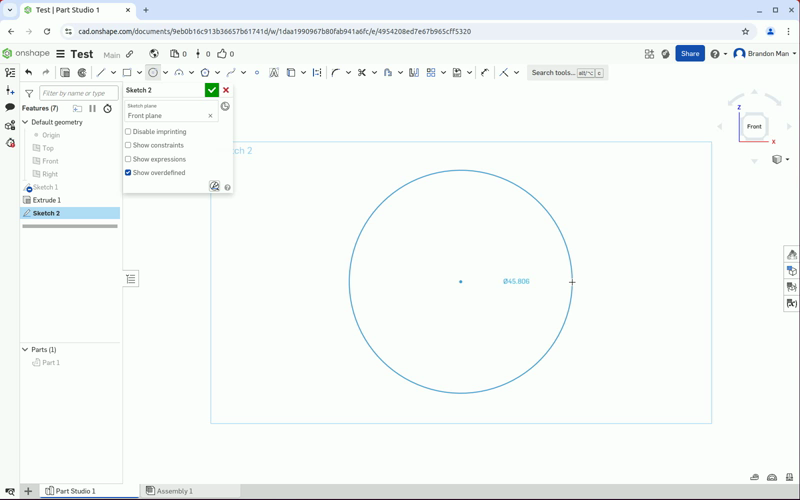
key(esc)
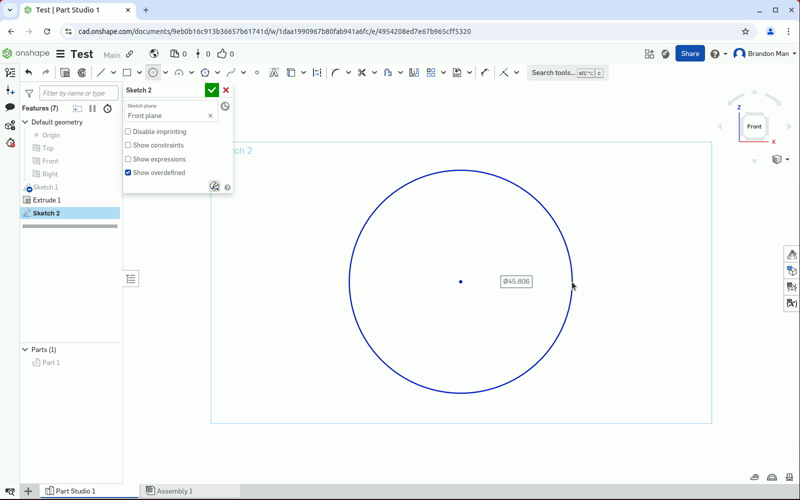
mouse_move(445, 276)
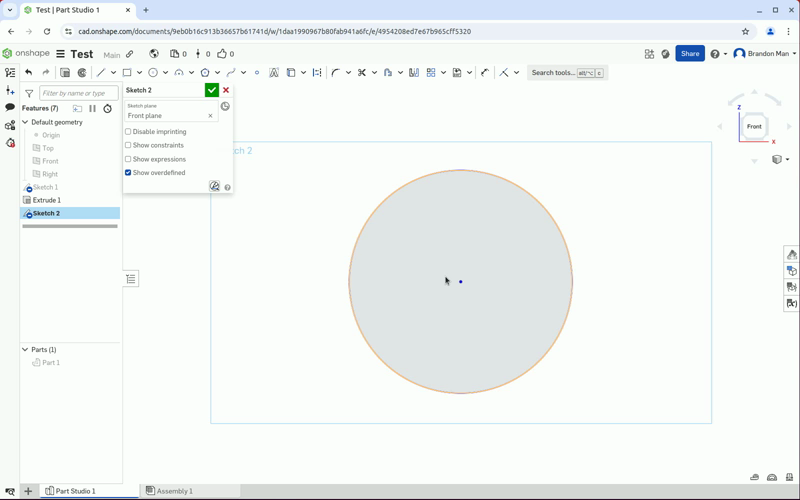
click(445, 276)
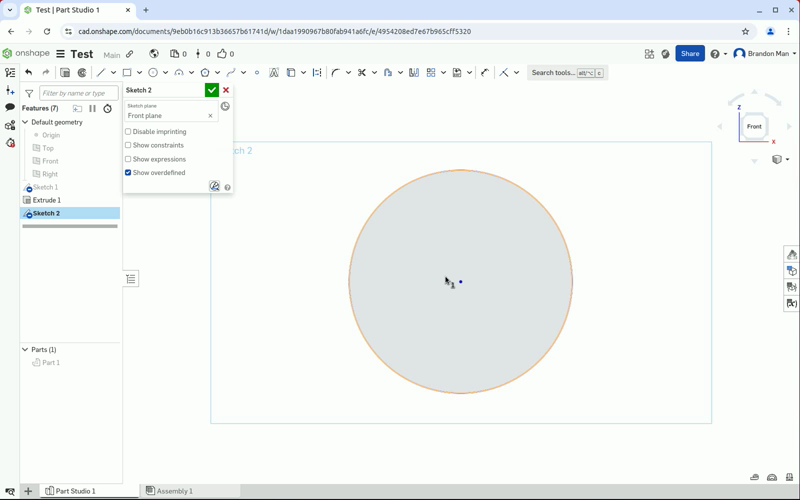
mouse_move(73, 352)
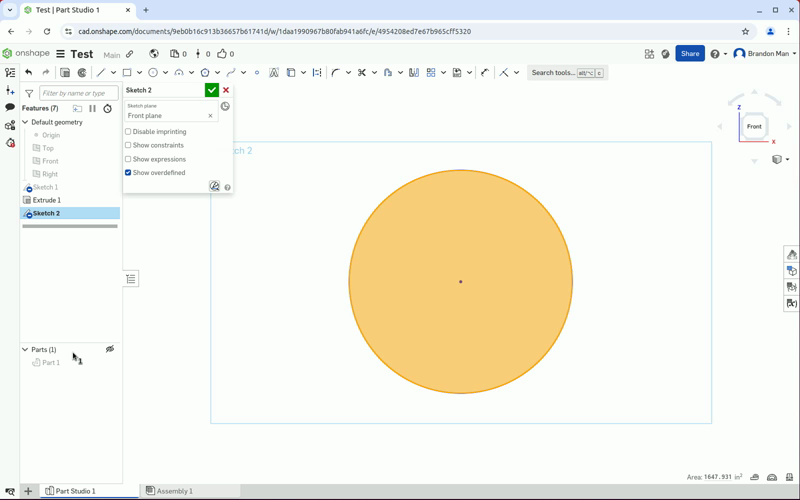
key(shift+y)
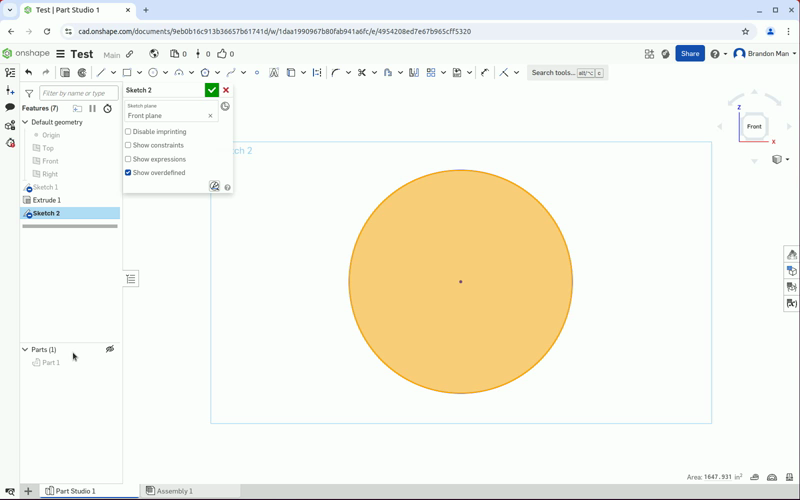
key(shift+e)
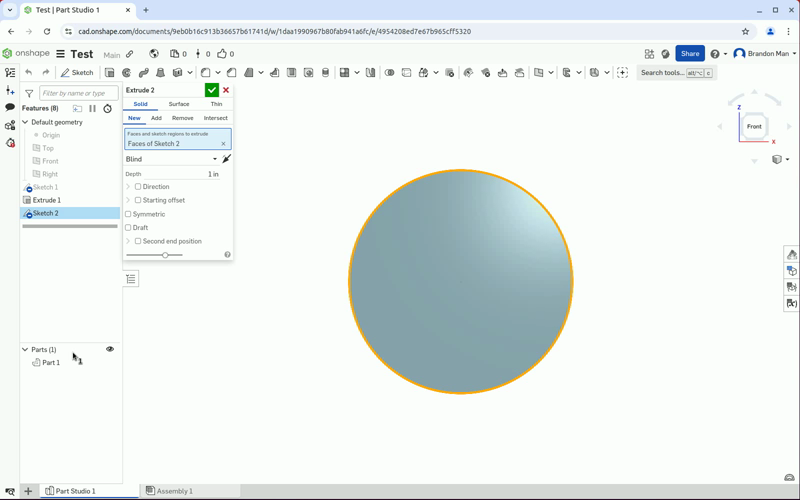
mouse_move(143, 106)
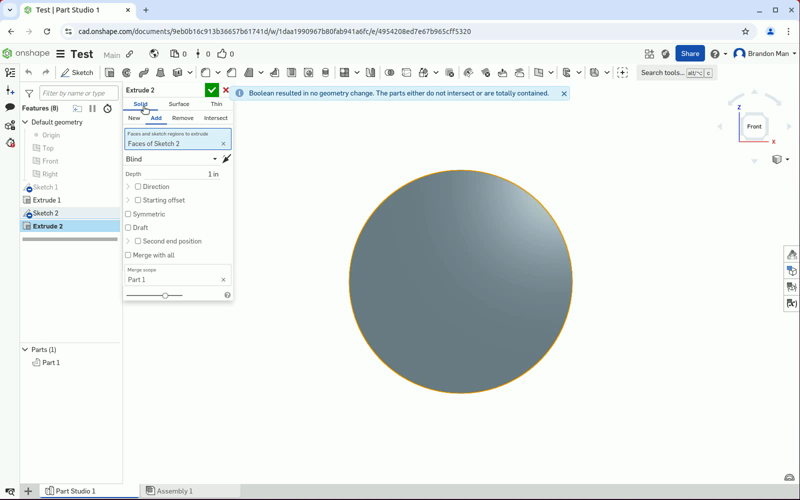
click(143, 106)
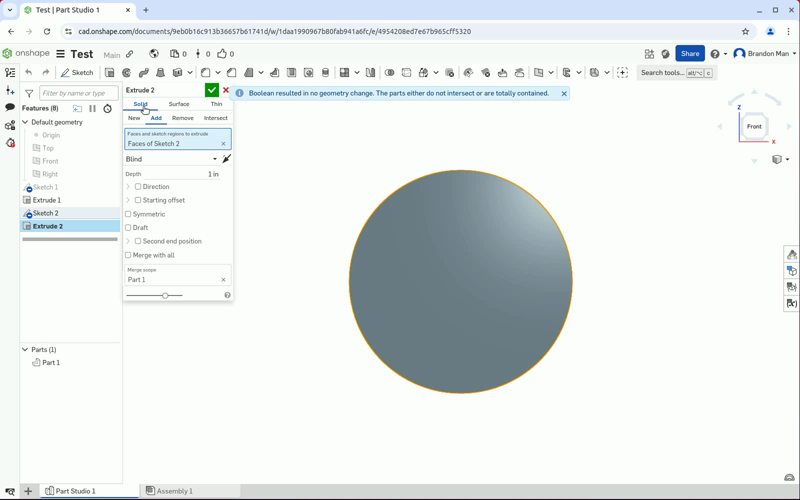
mouse_move(137, 120)
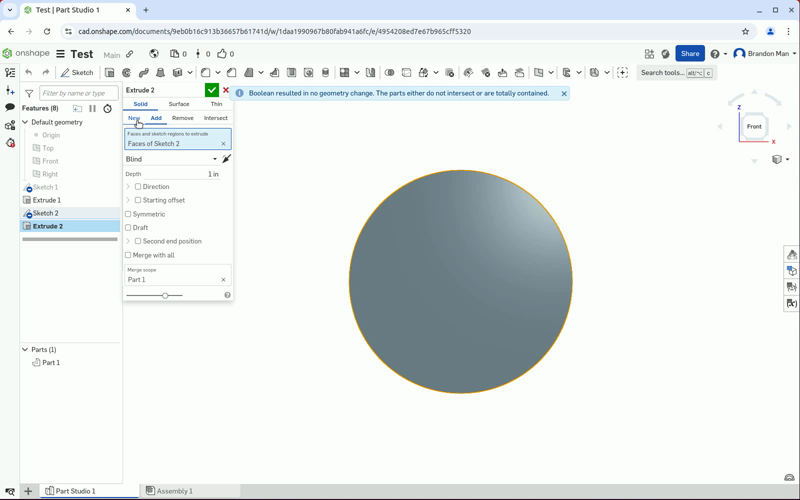
click(137, 120)
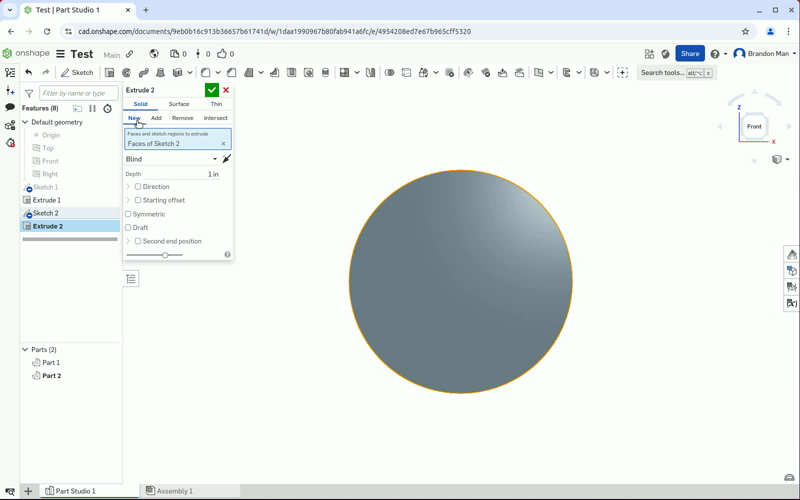
key(tab, 4)
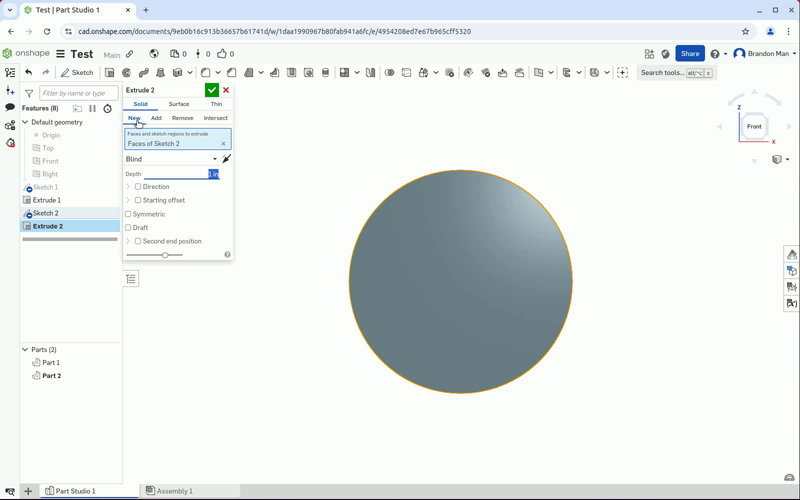
text(5.777)
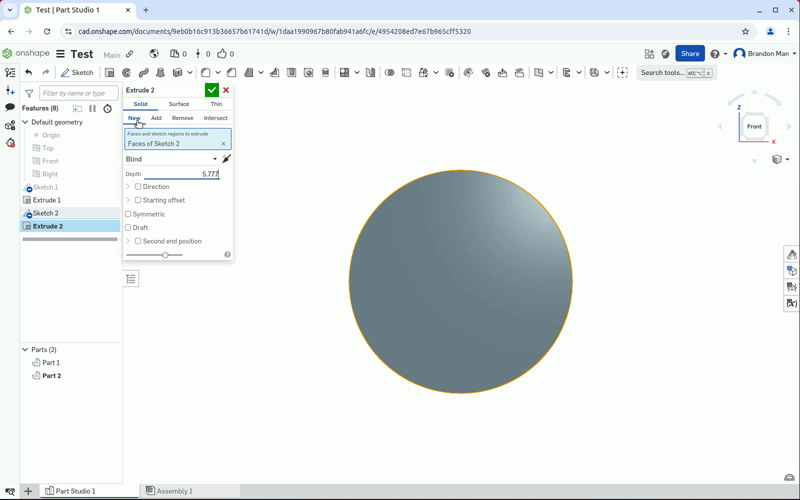
key(enter)
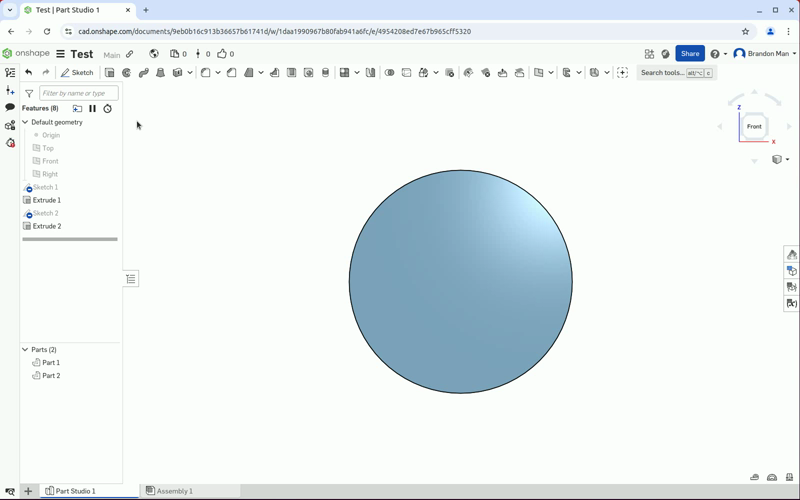
key(shift+h)
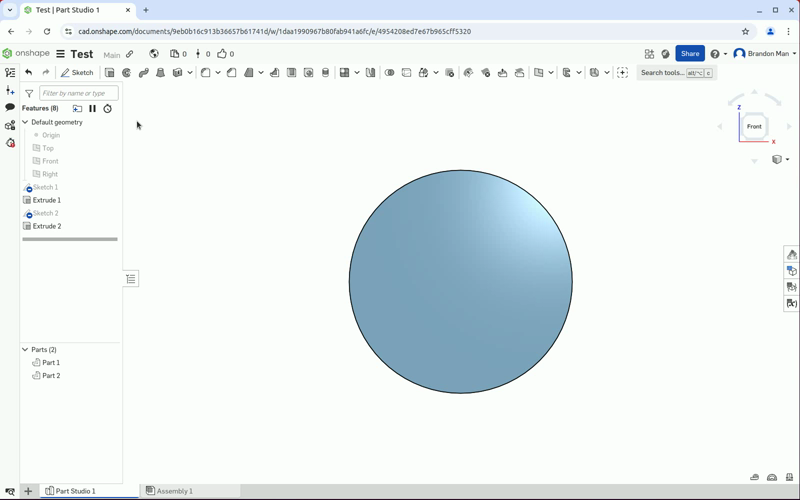
key(shift+h)
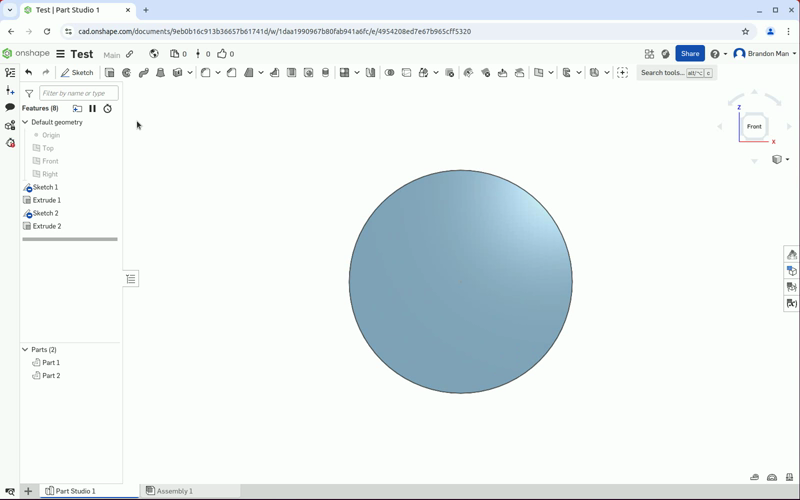
key(shift+7)
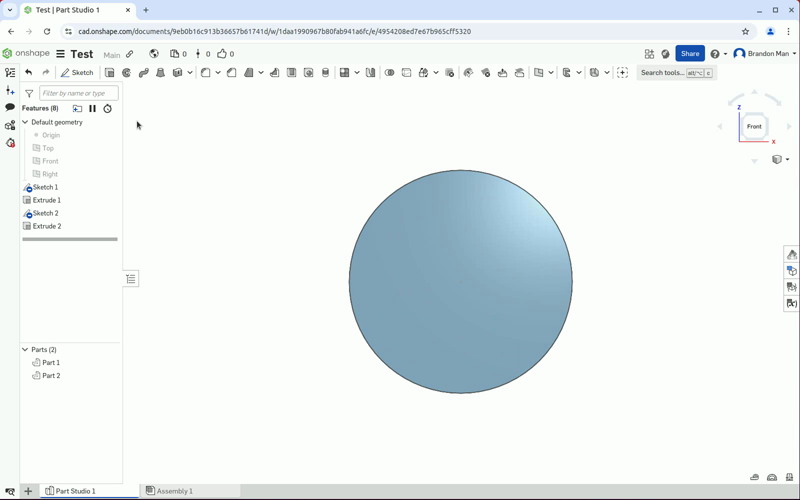
key(left, 2)
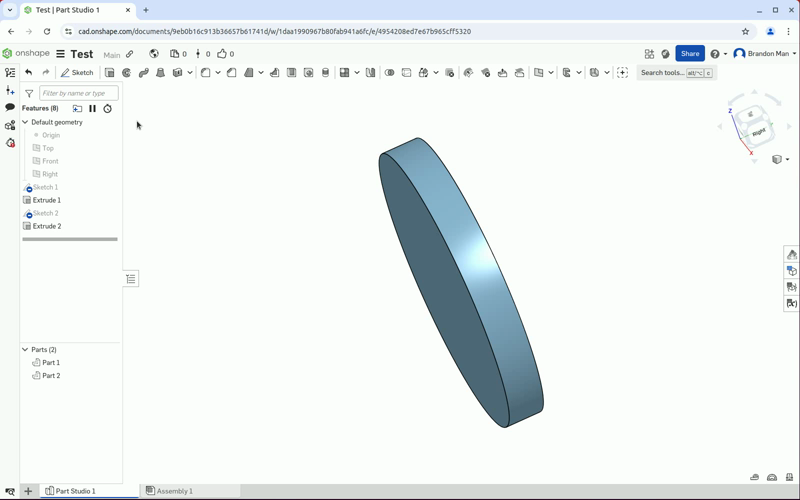
key(down, 2)
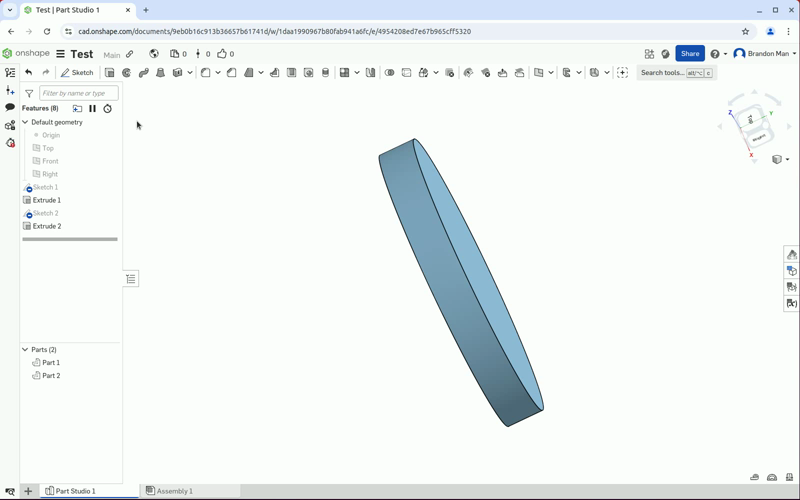
key(up, 2)
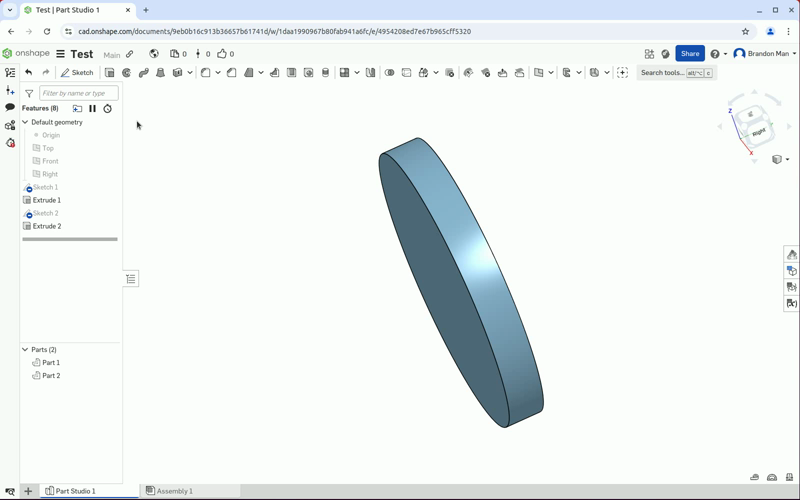
key(right, 2)
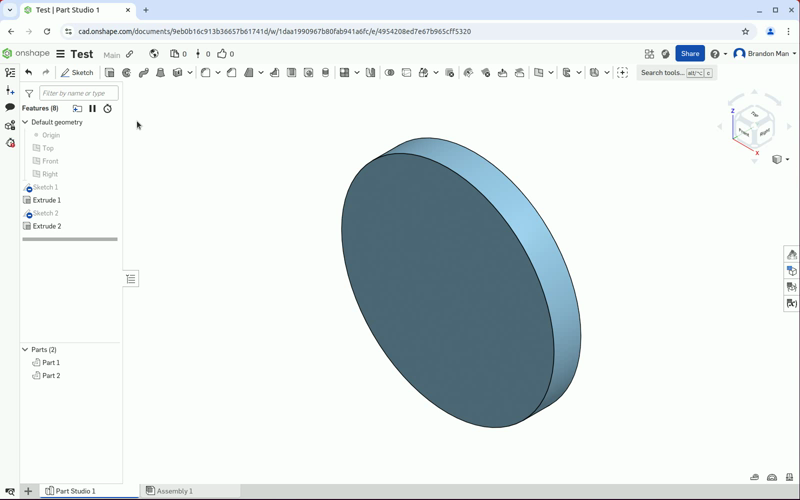
mouse_move(73, 189)
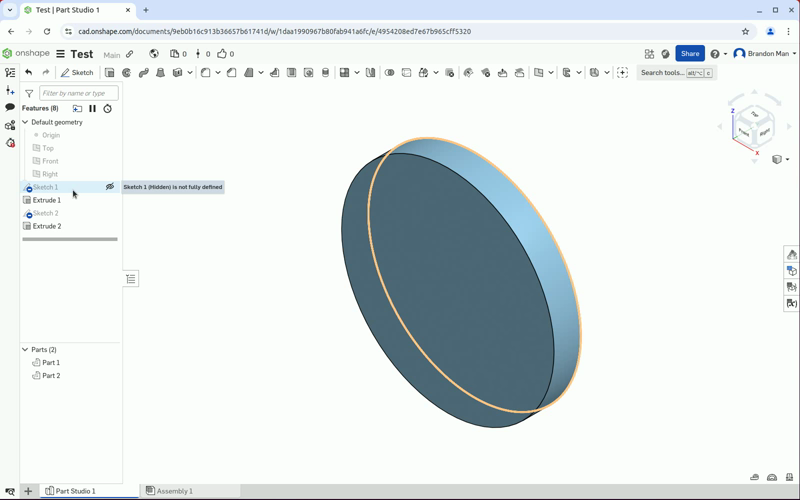
click(73, 189)